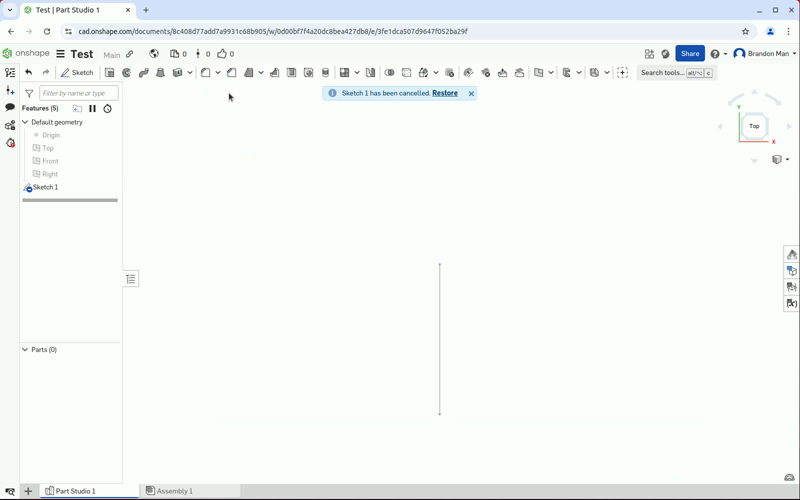
key(shift+h)
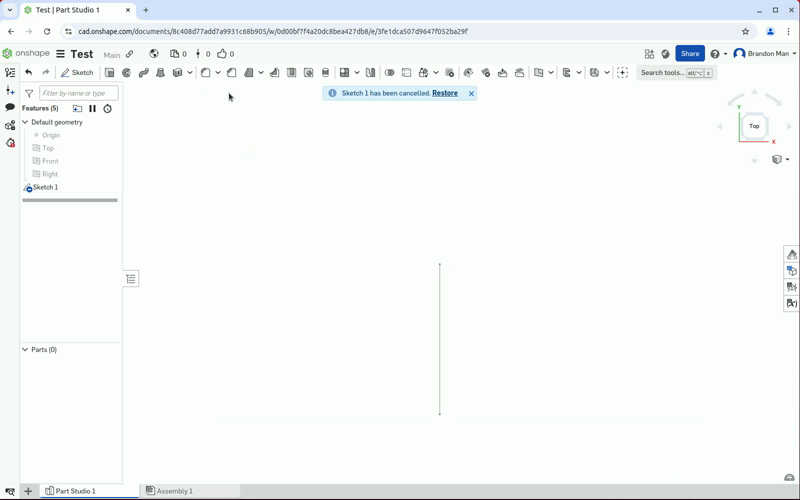
key(shift+s)
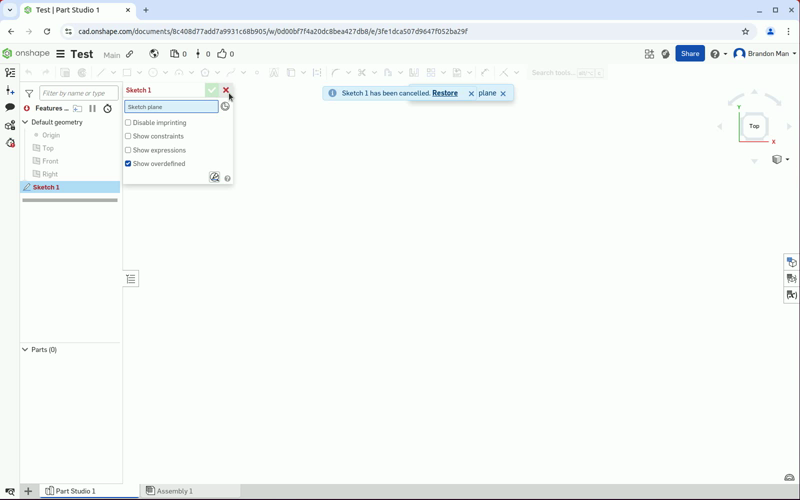
mouse_move(73, 150)
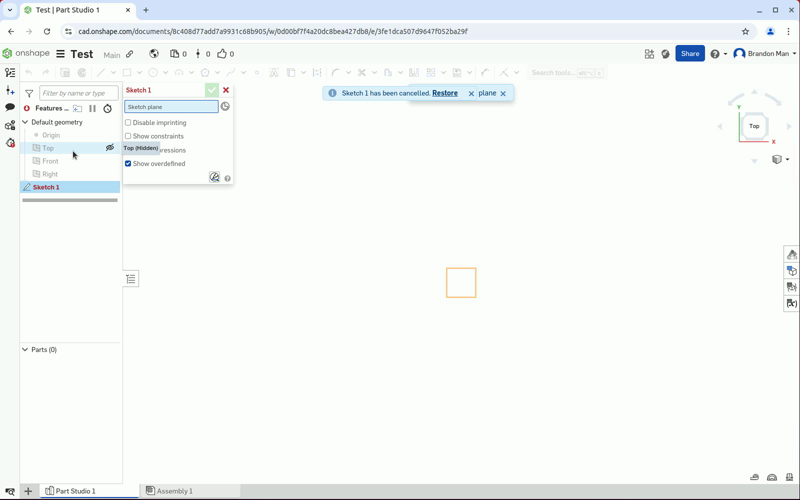
click(73, 150)
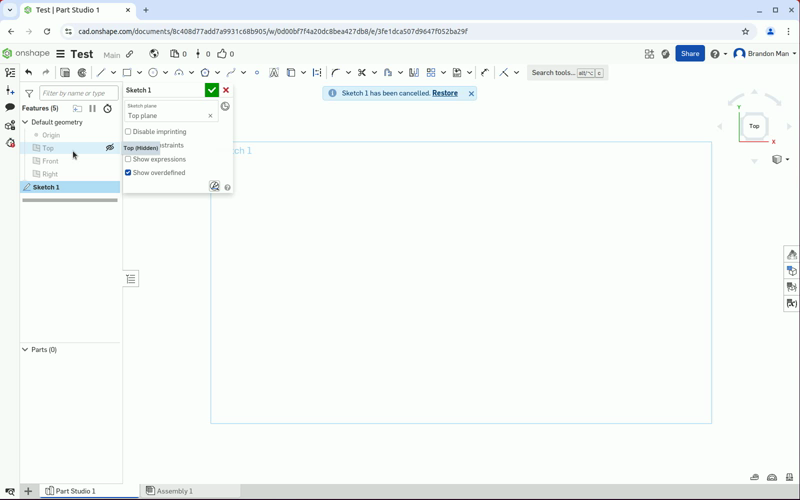
mouse_move(73, 352)
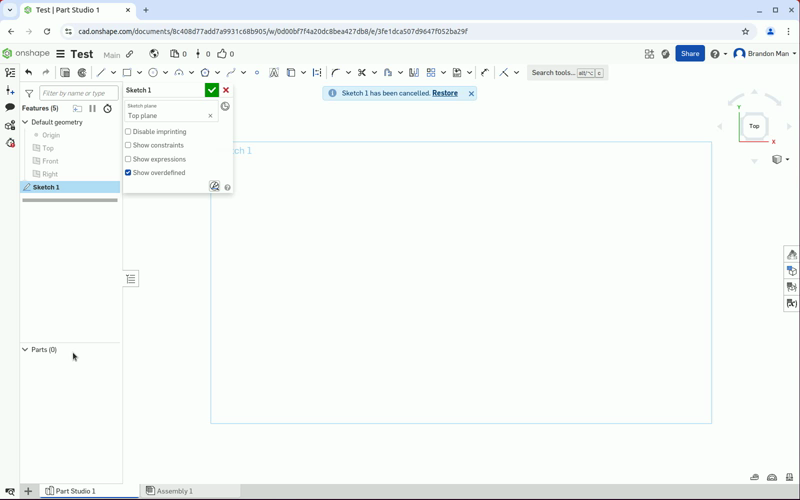
key(y)
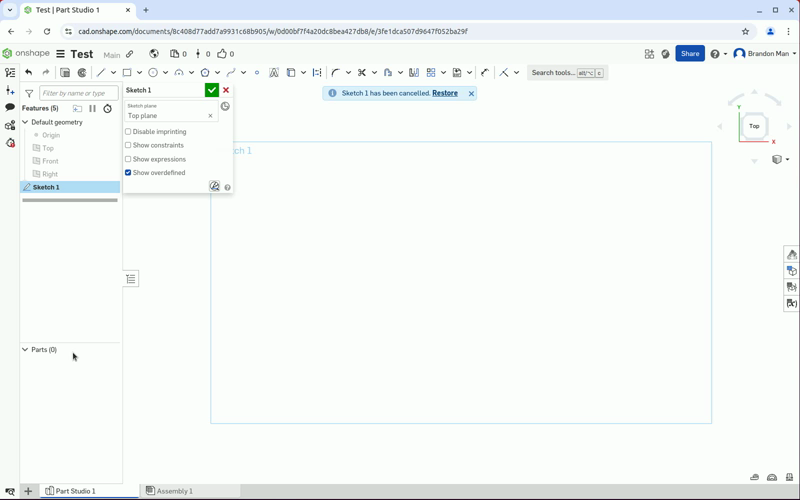
key(c)
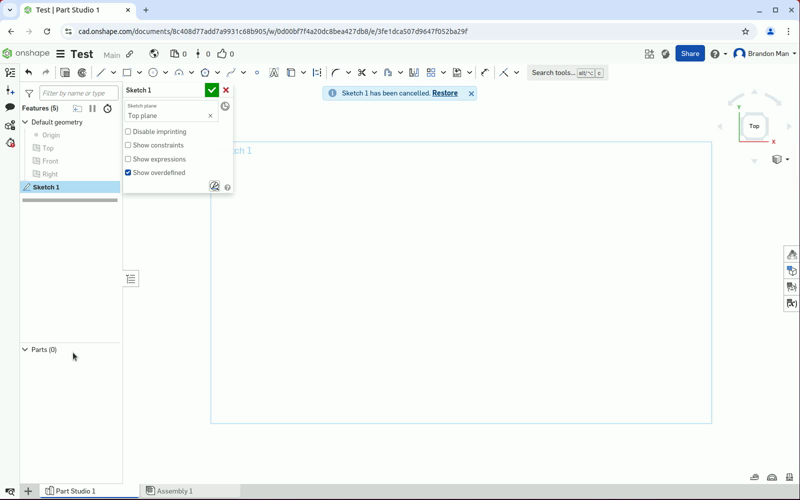
key_down(shift)
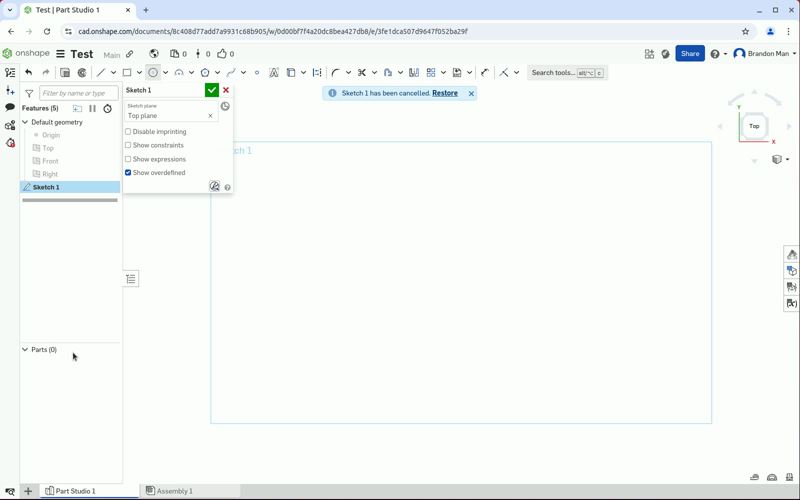
mouse_move(461, 282)
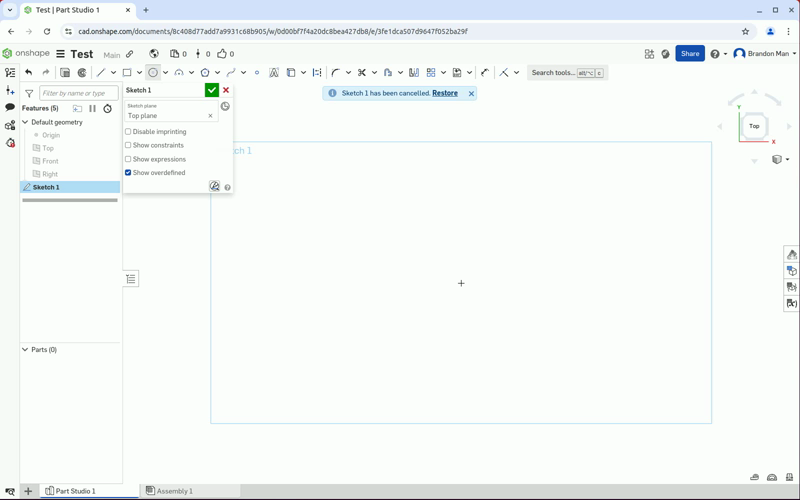
click(461, 282)
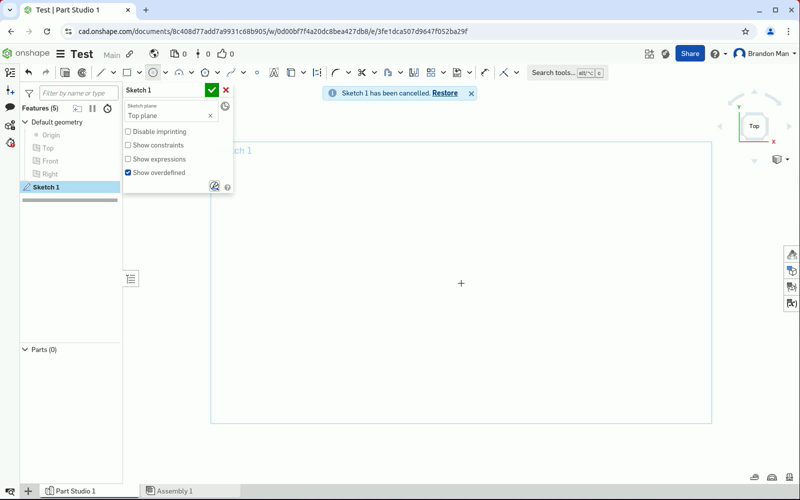
key_up(shift)
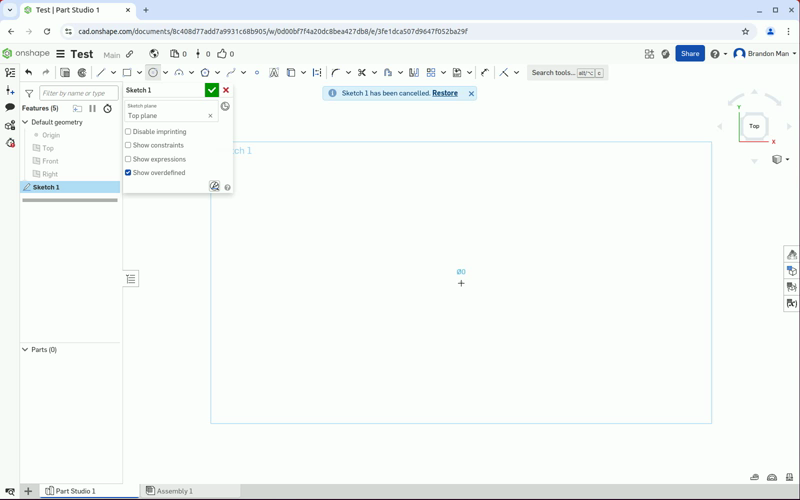
mouse_move(572, 282)
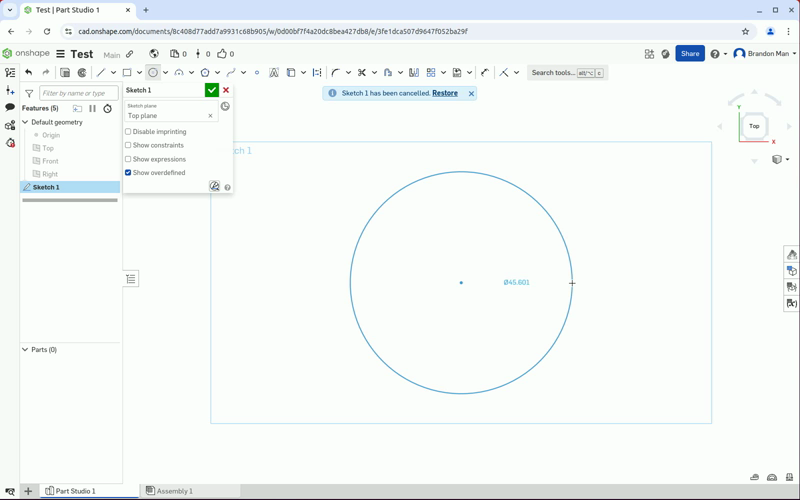
click(572, 282)
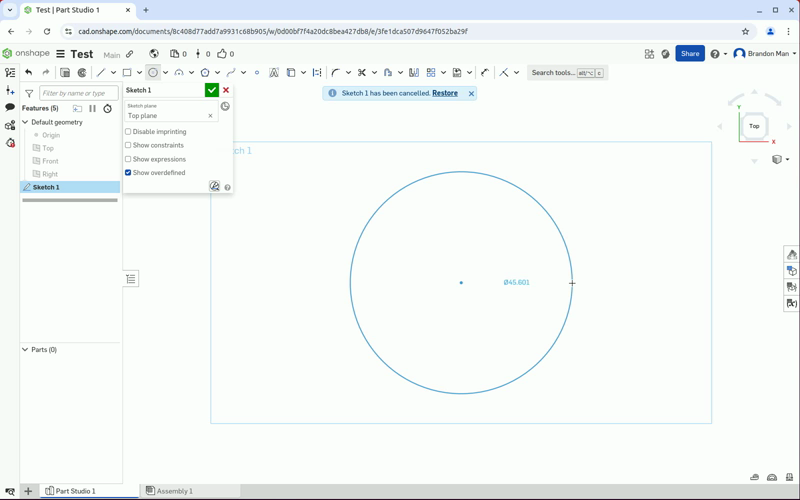
key(esc)
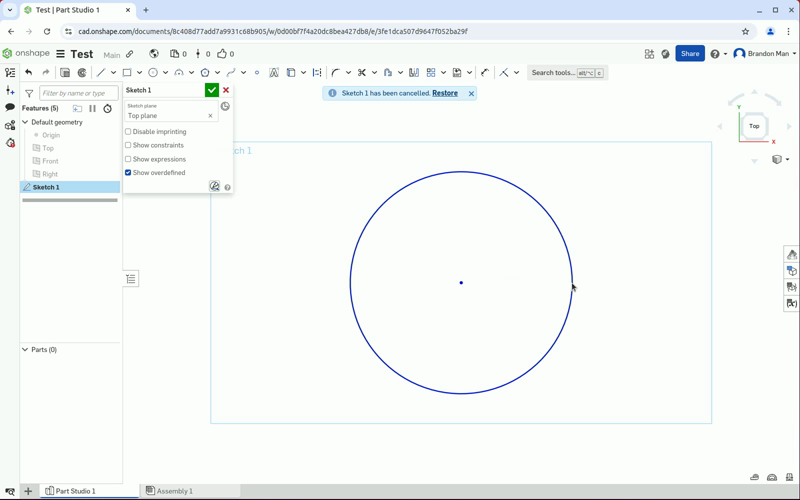
mouse_move(440, 277)
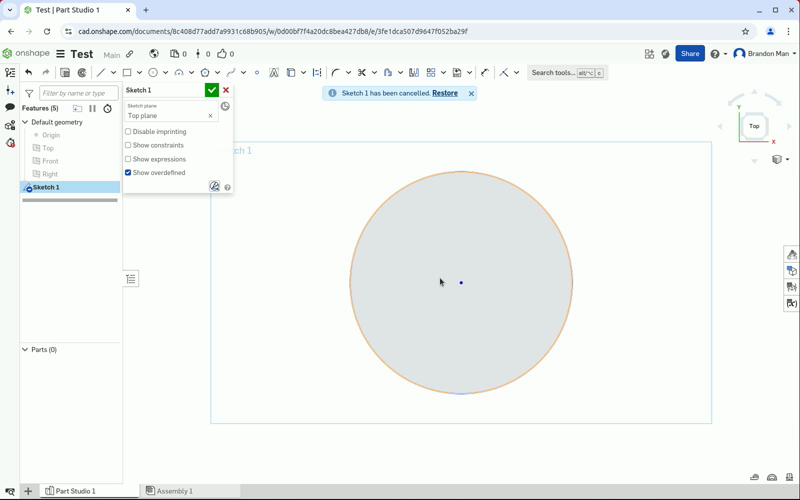
click(440, 277)
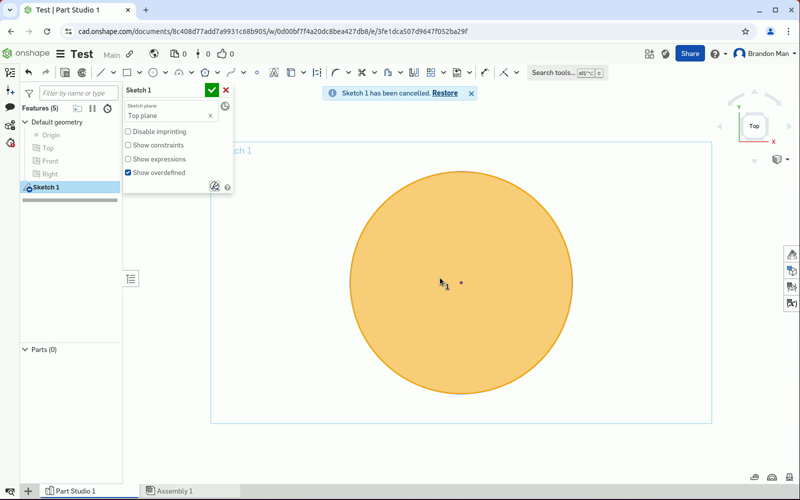
mouse_move(73, 352)
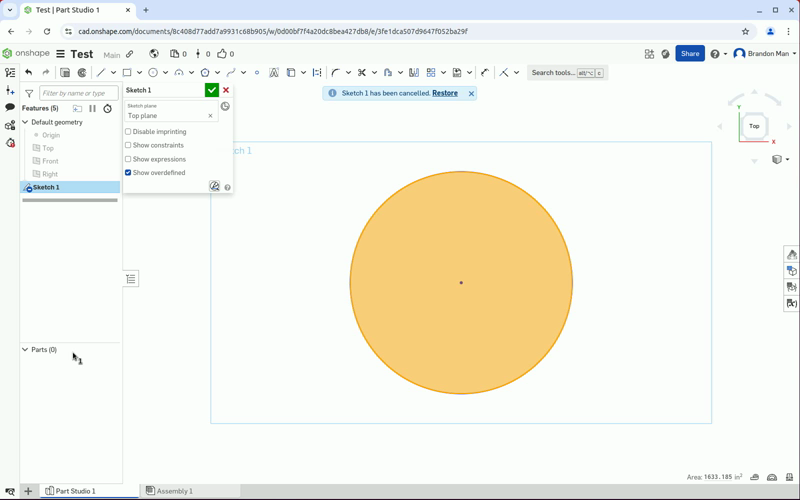
key(shift+y)
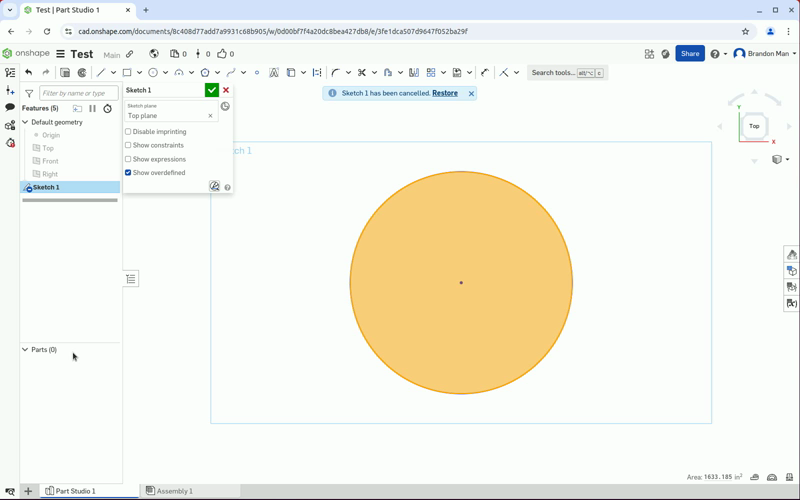
key(shift+e)
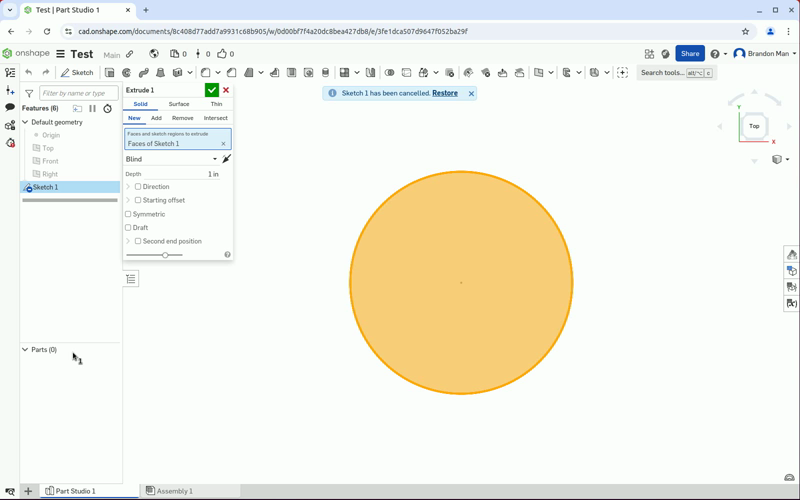
mouse_move(143, 106)
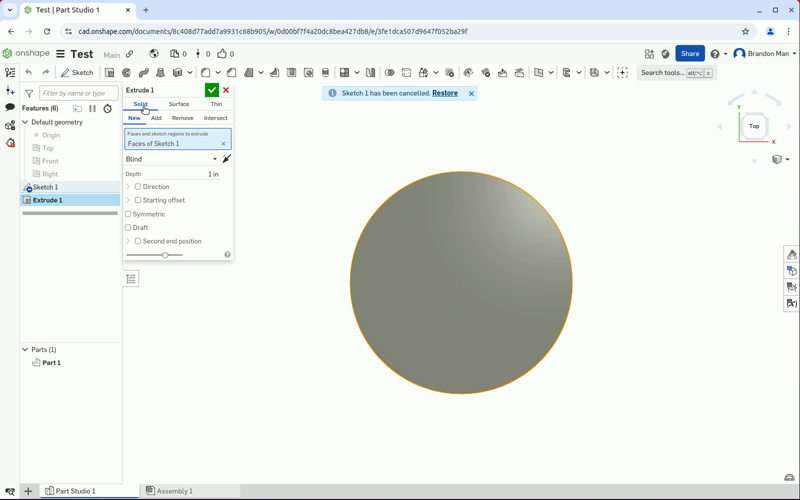
click(143, 106)
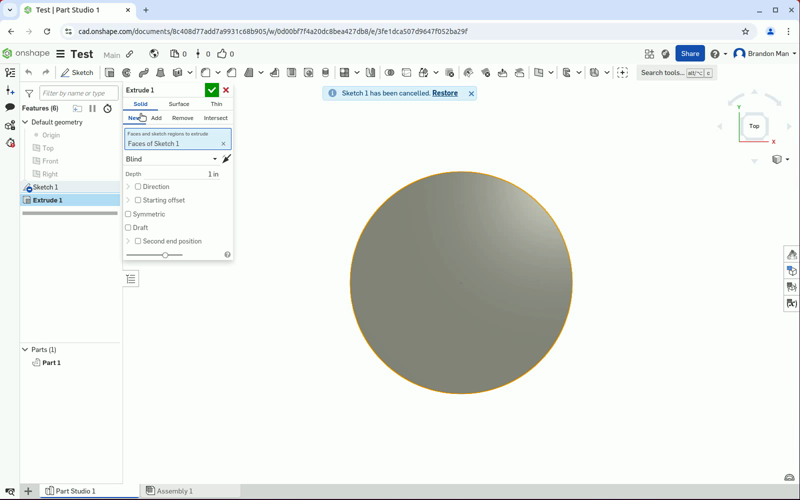
mouse_move(137, 120)
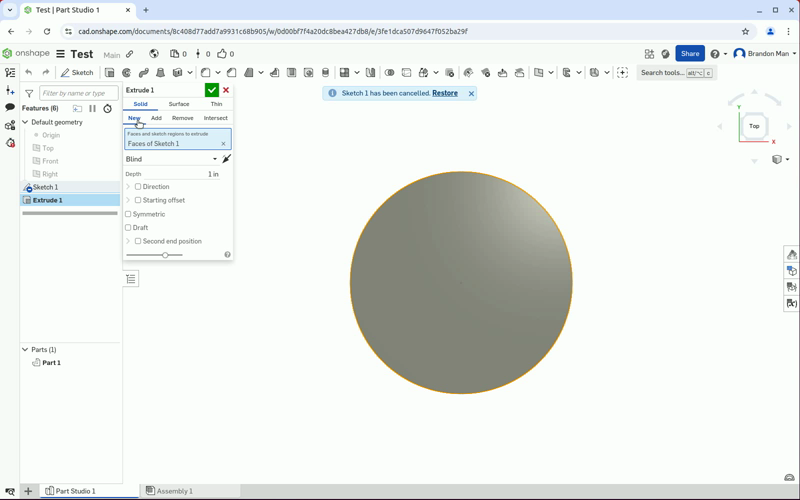
click(137, 120)
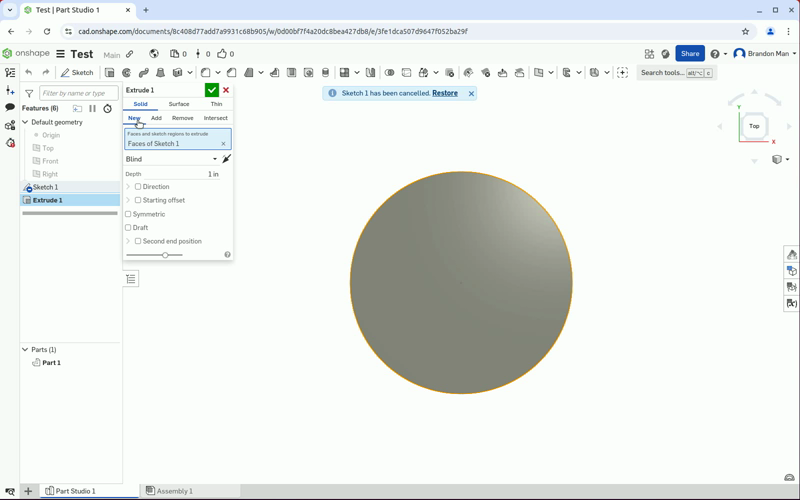
key(tab, 4)
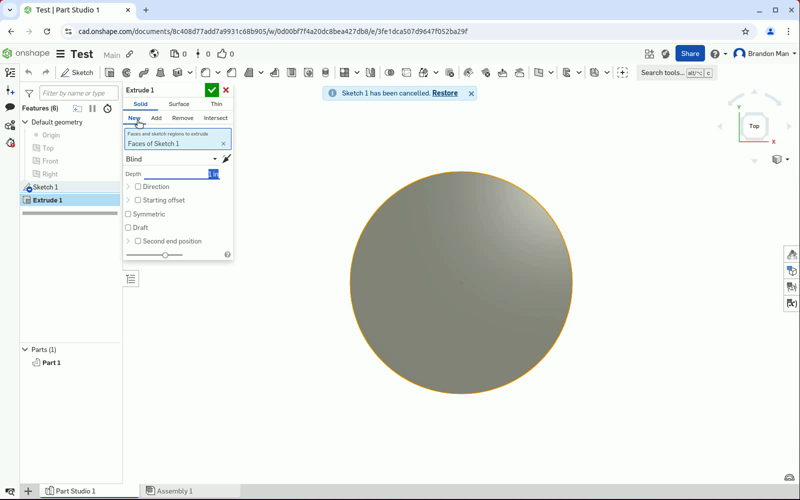
text(3.129)
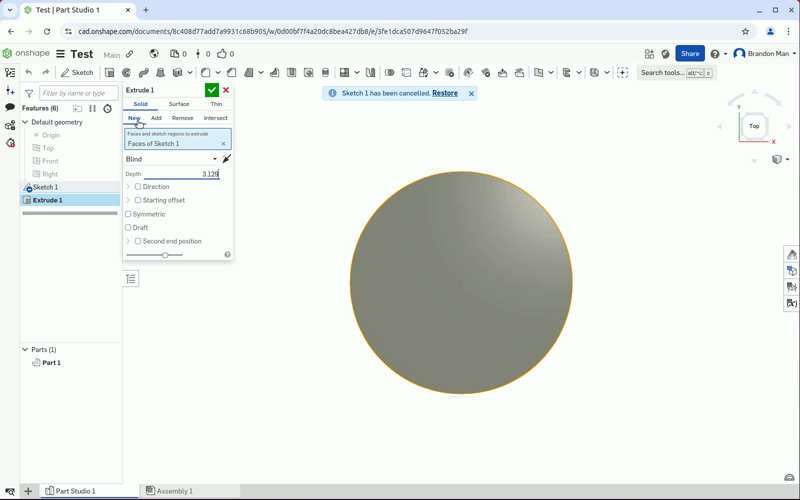
key(enter)
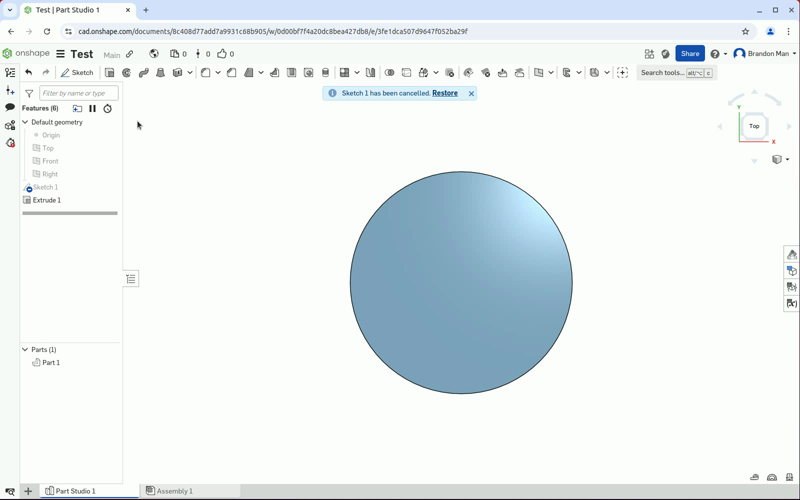
key(shift+h)
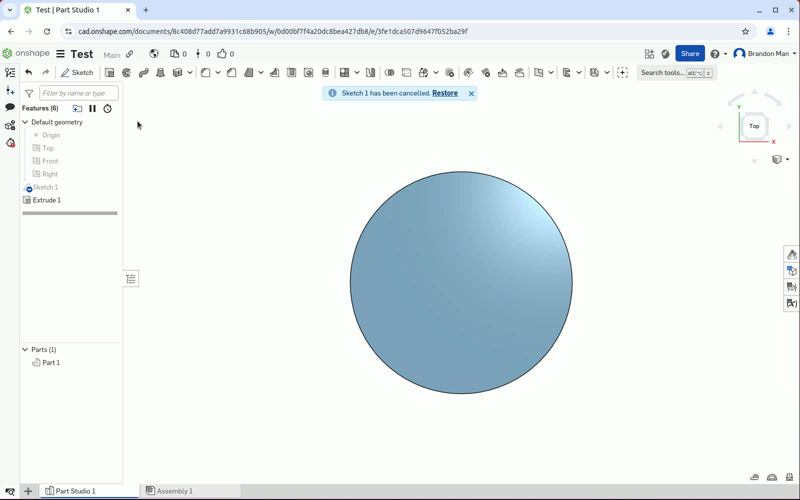
key(shift+h)
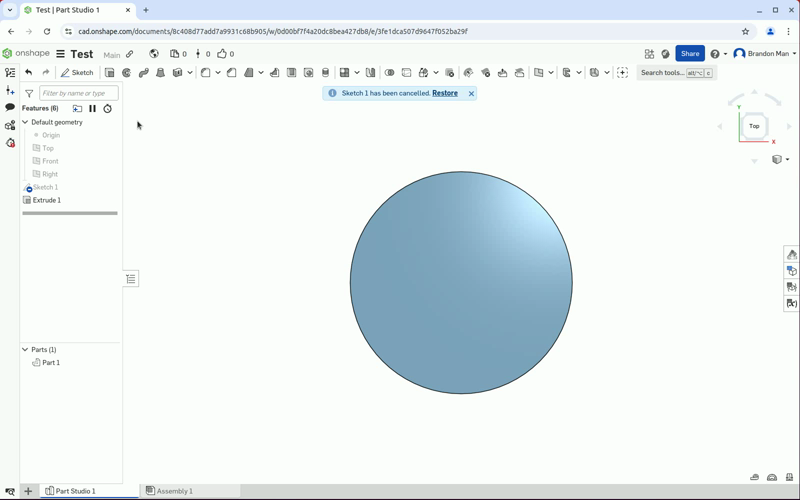
mouse_move(73, 189)
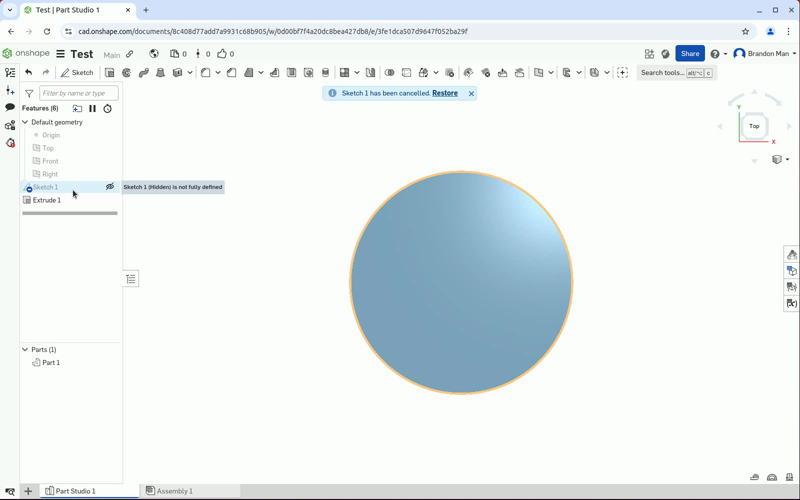
click(73, 189)
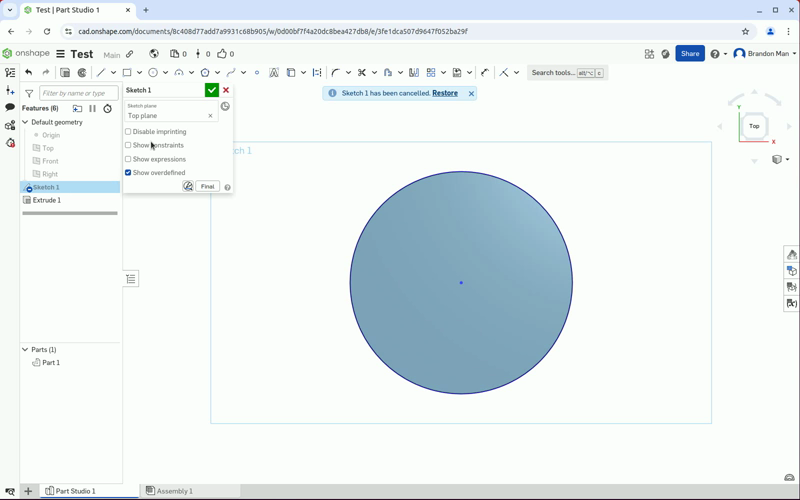
mouse_move(229, 92)
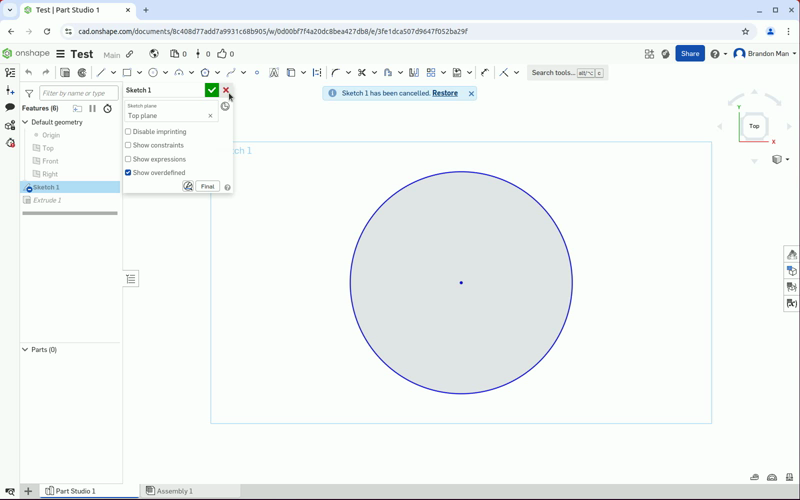
click(229, 92)
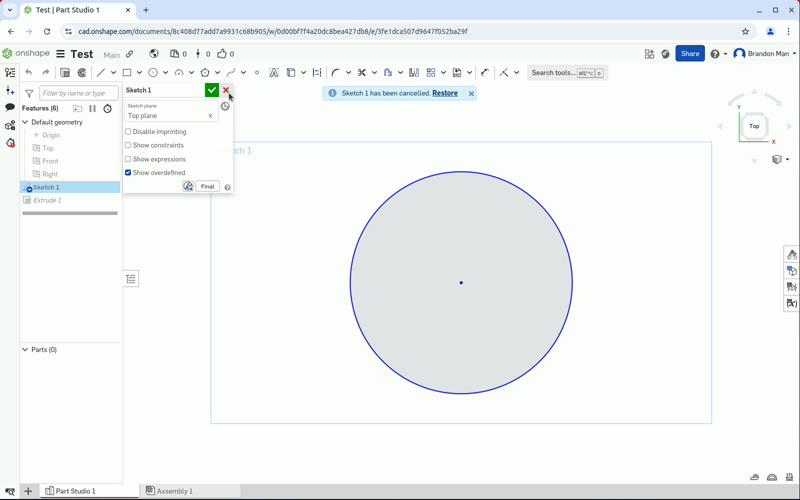
key(shift+s)
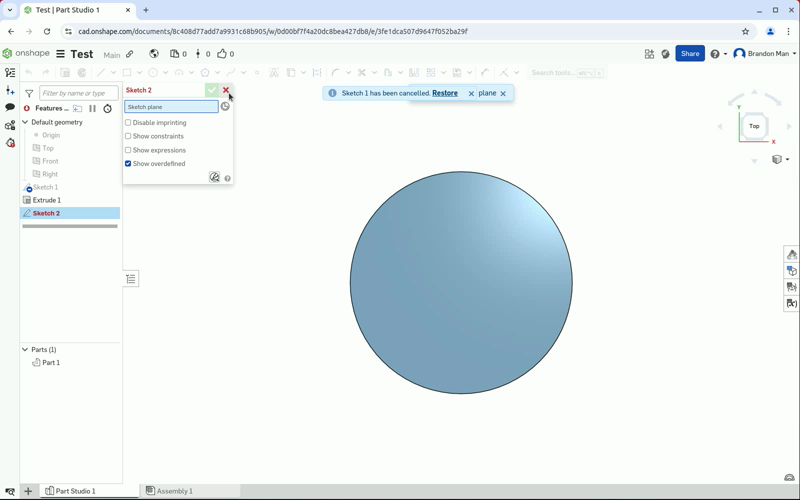
mouse_move(73, 150)
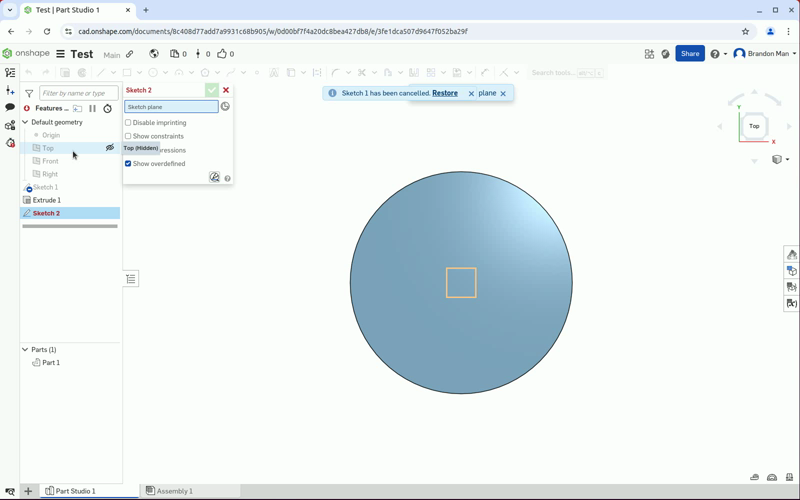
click(73, 150)
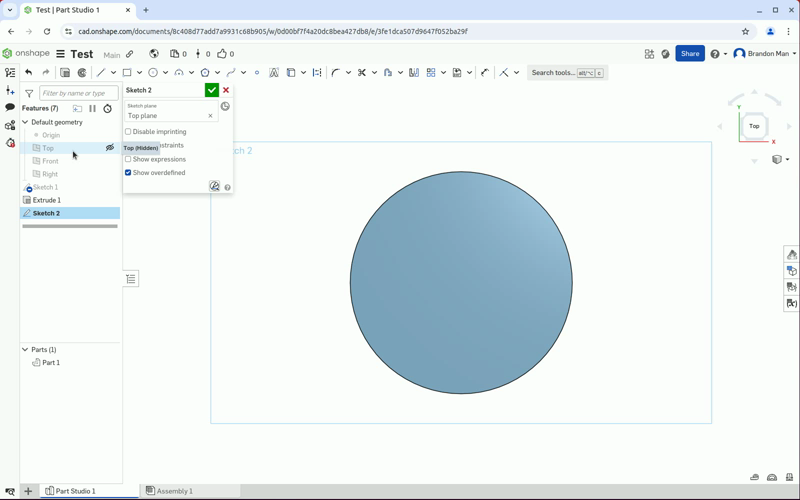
mouse_move(73, 352)
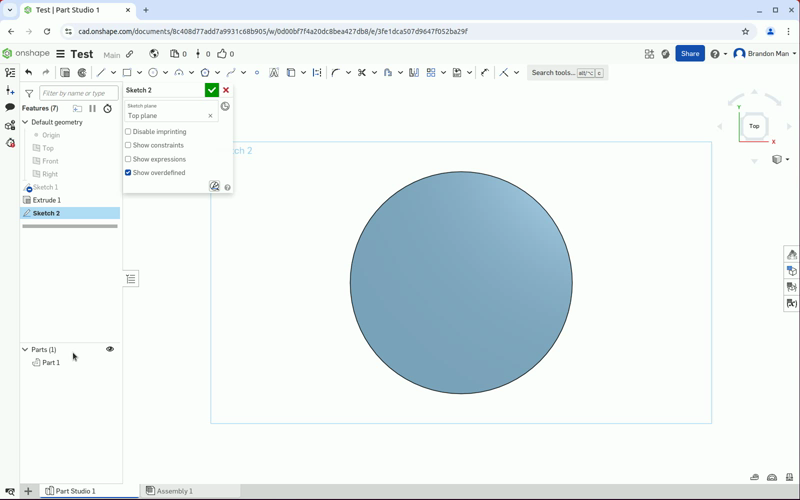
key(y)
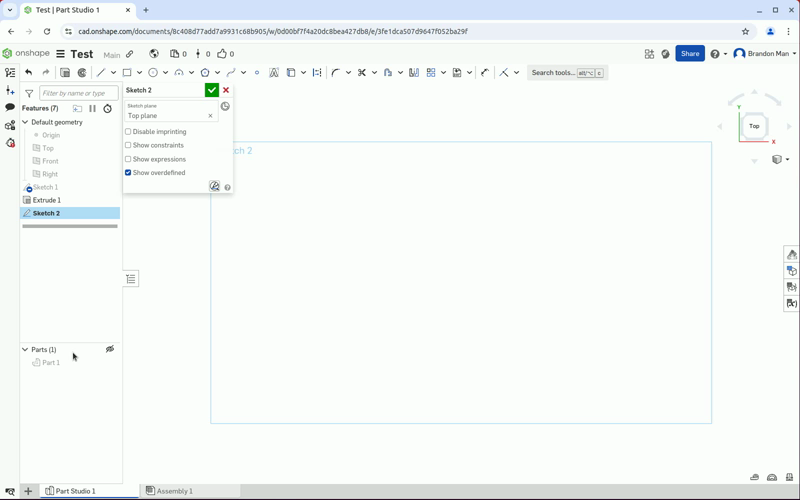
key(c)
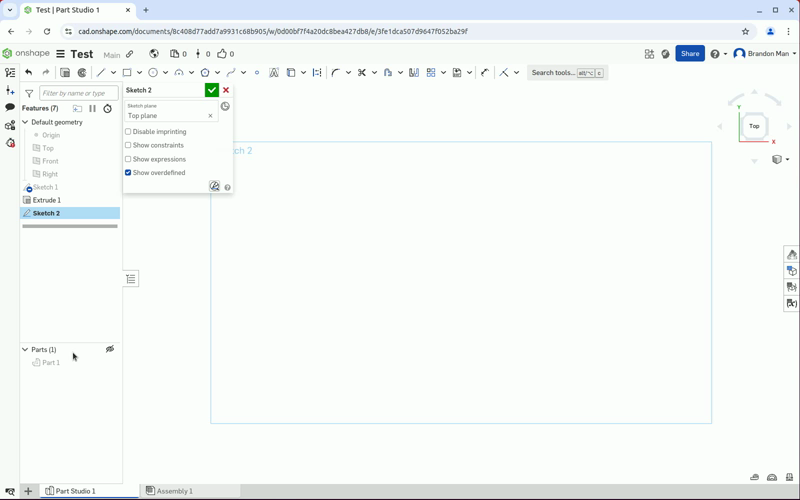
key_down(shift)
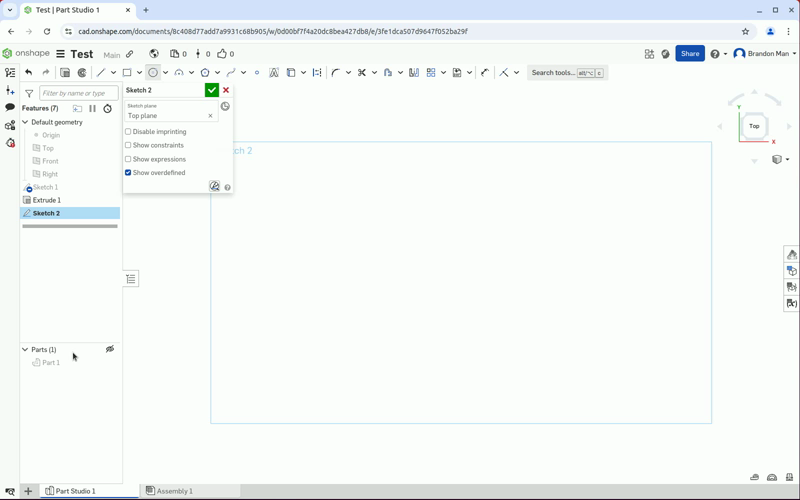
mouse_move(461, 282)
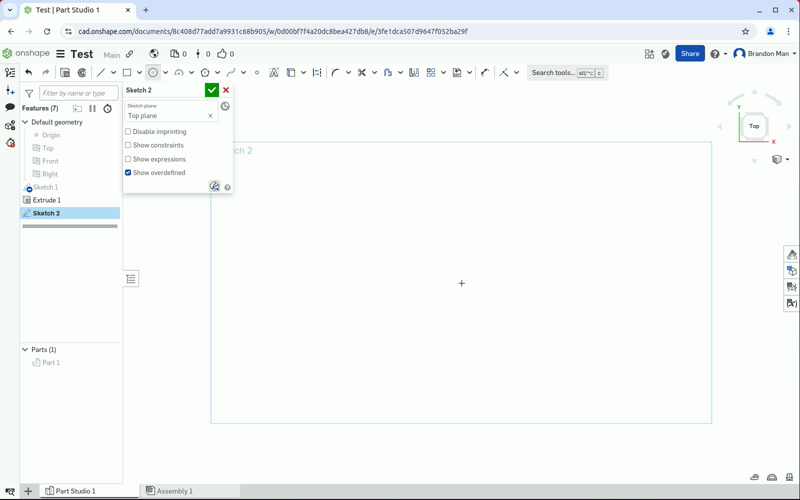
click(461, 282)
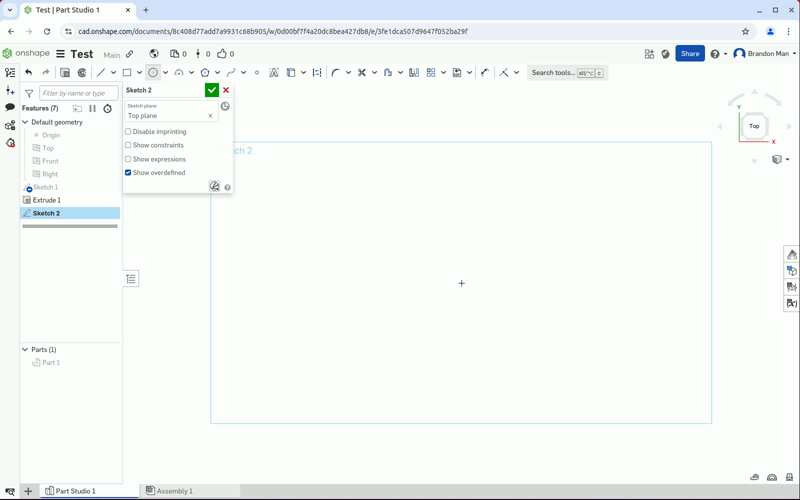
key_up(shift)
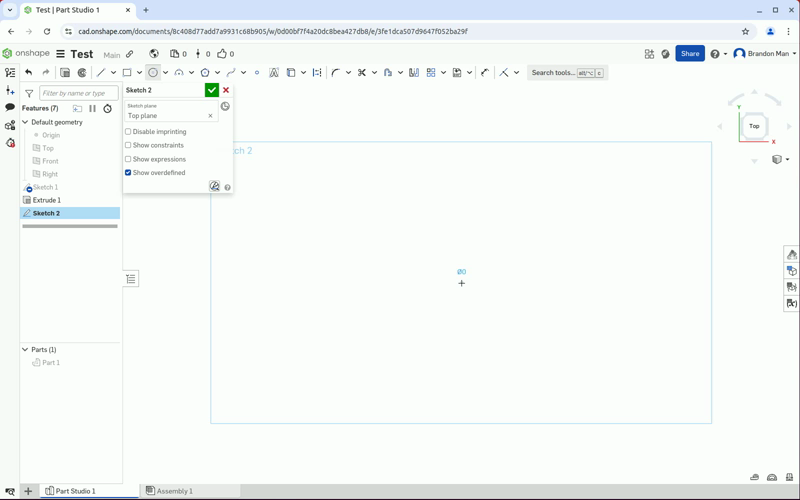
mouse_move(566, 282)
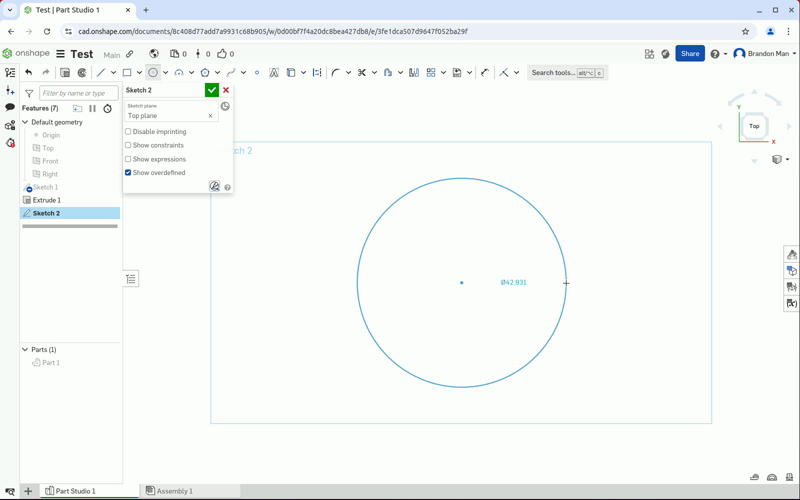
click(566, 282)
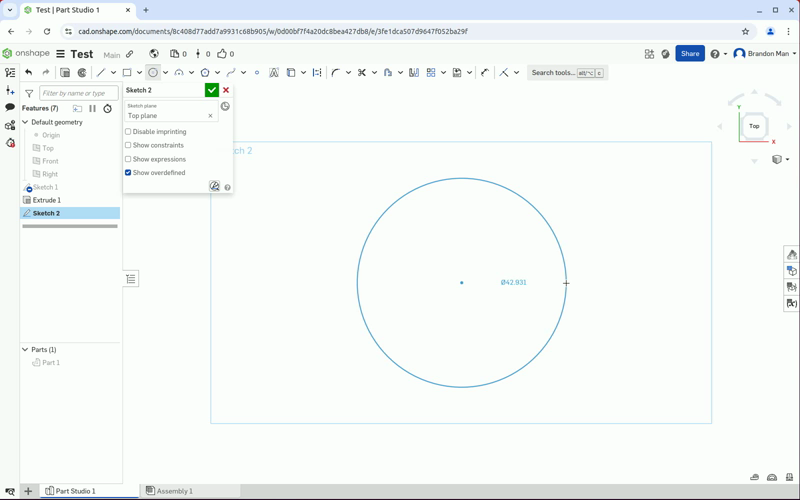
key(esc)
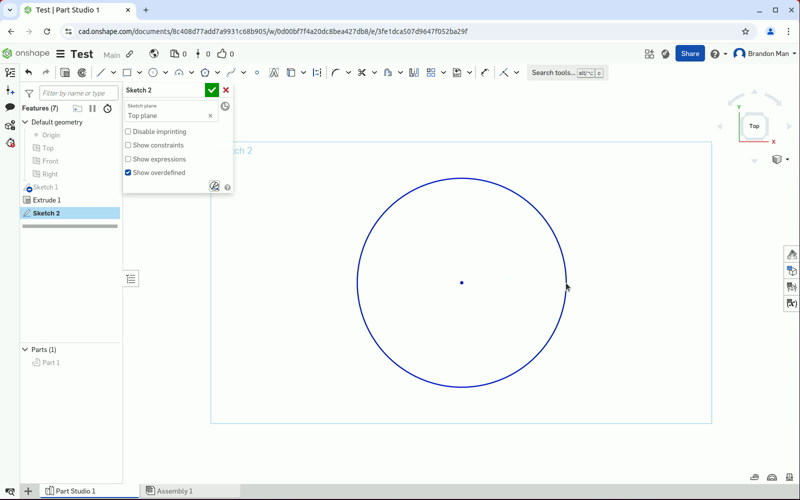
mouse_move(520, 227)
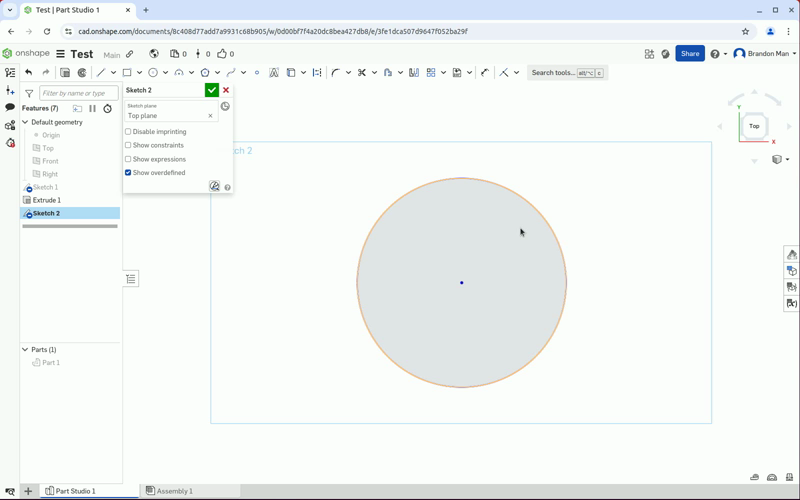
click(520, 227)
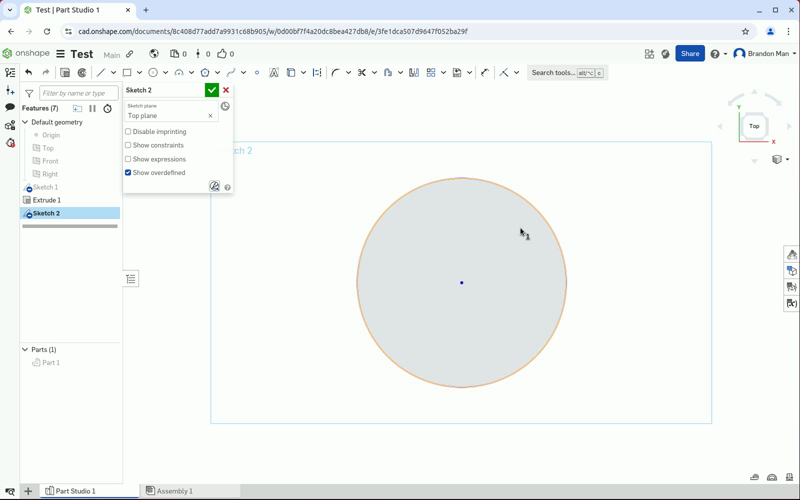
mouse_move(73, 352)
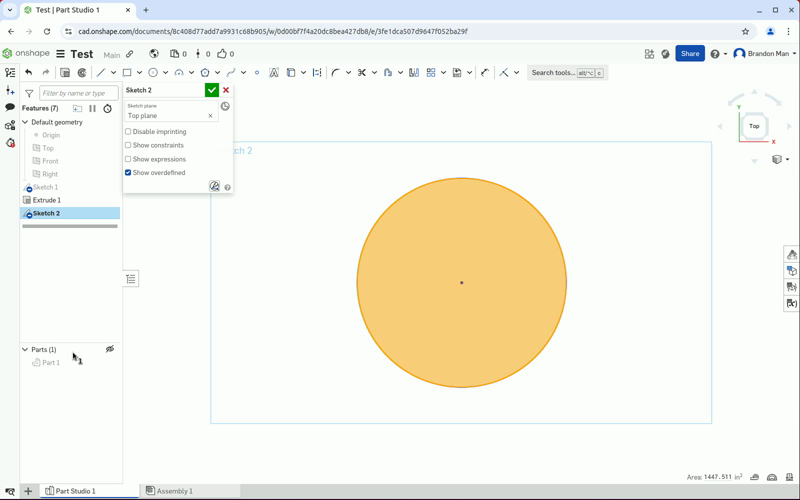
key(shift+y)
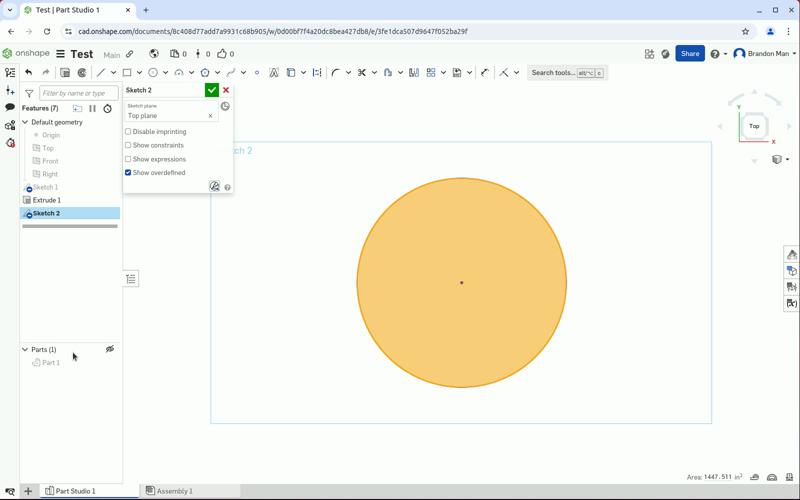
key(shift+e)
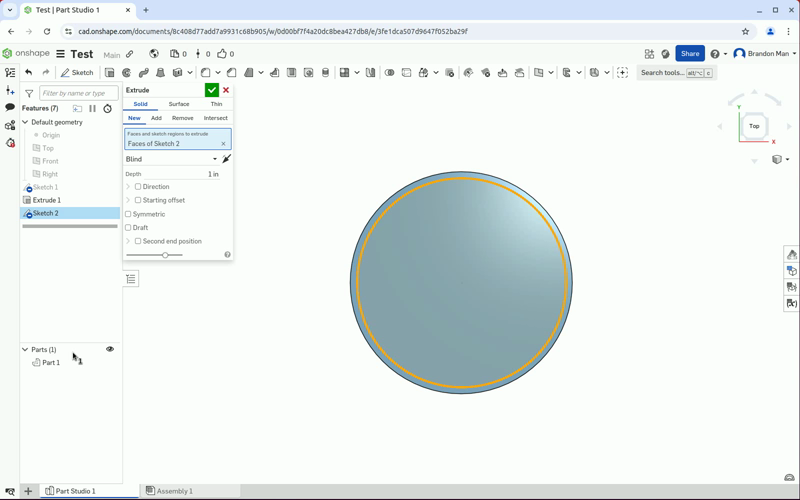
mouse_move(143, 106)
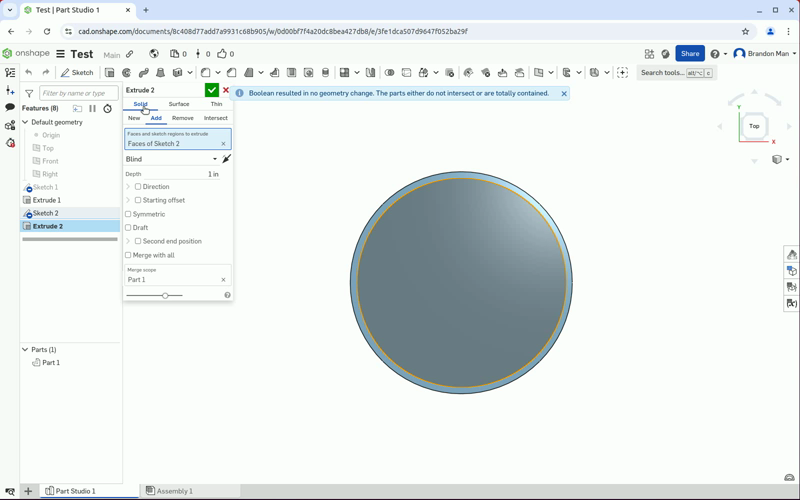
click(143, 106)
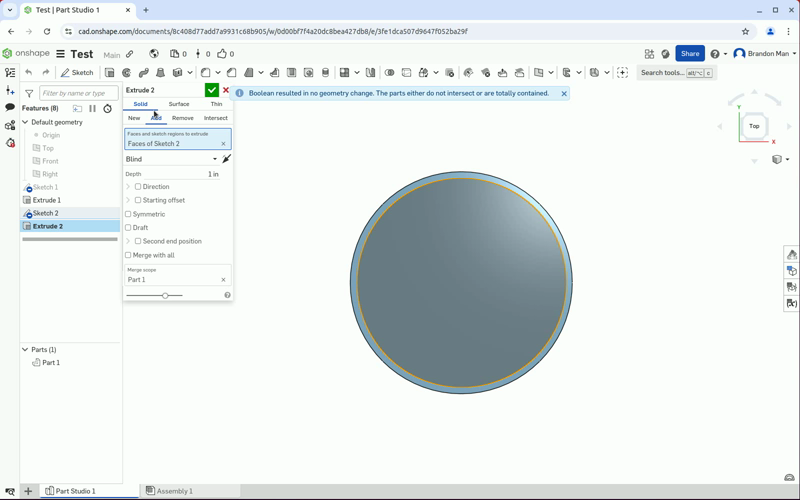
mouse_move(186, 120)
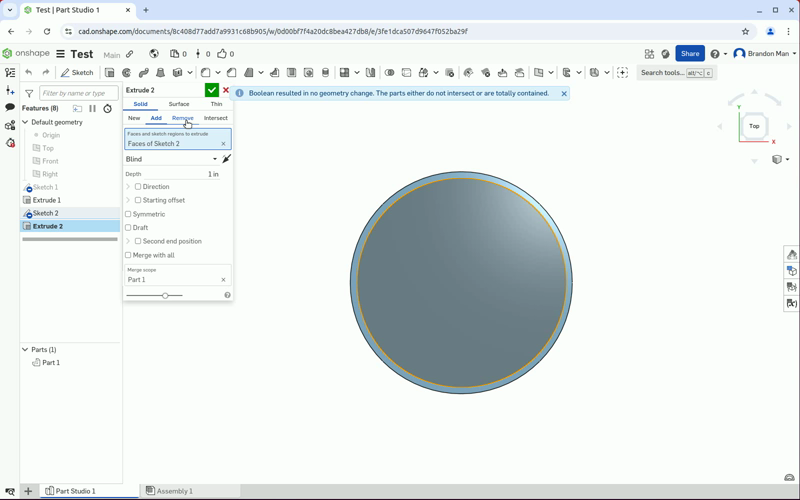
click(186, 120)
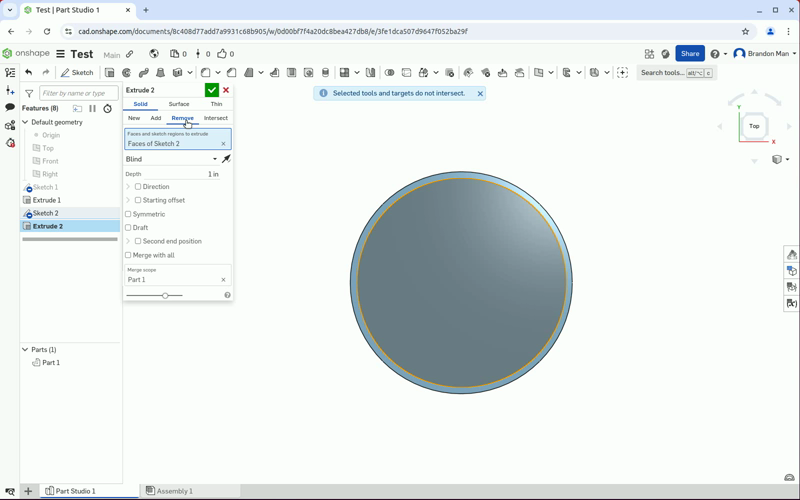
key(tab, 4)
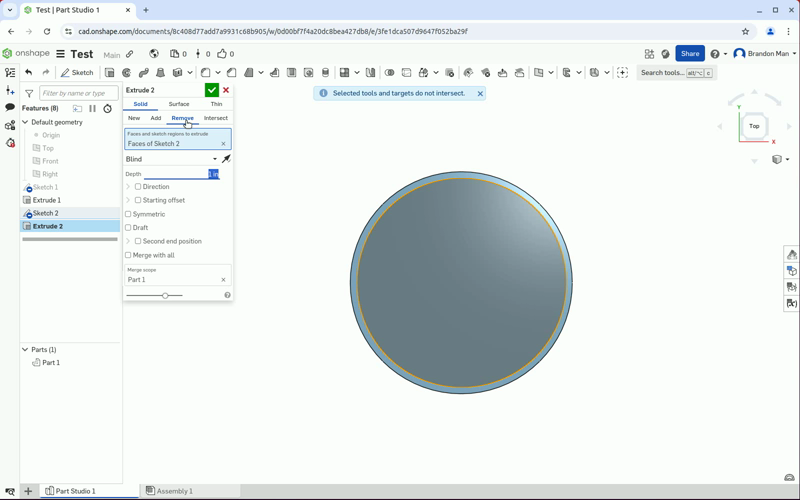
text(-3.129)
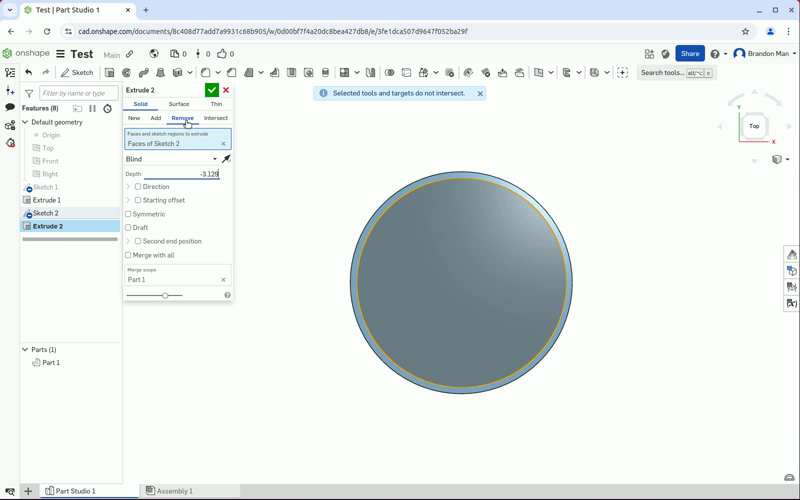
key(tab, 6)
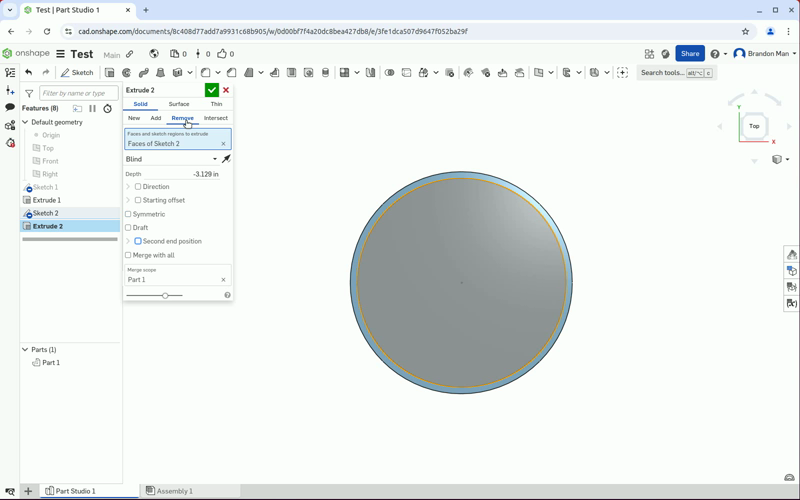
key(space)
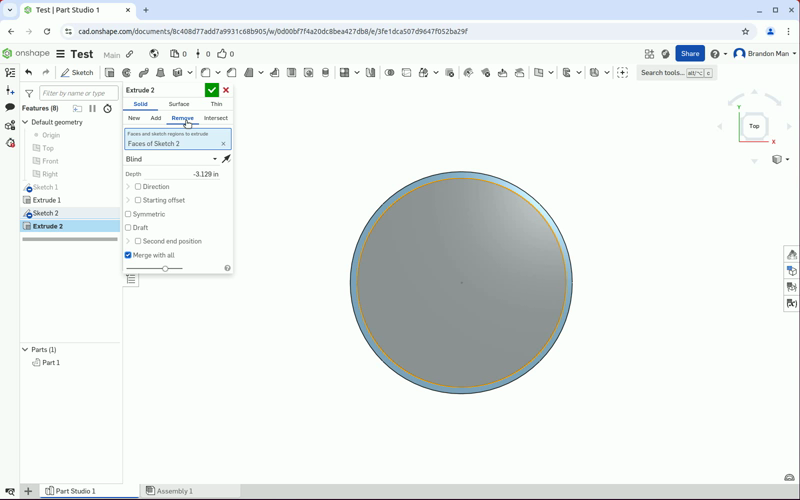
key(enter)
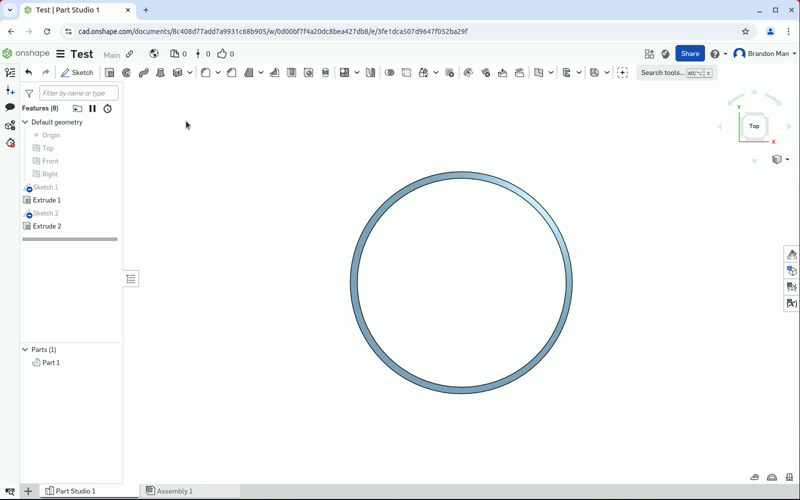
key(shift+h)
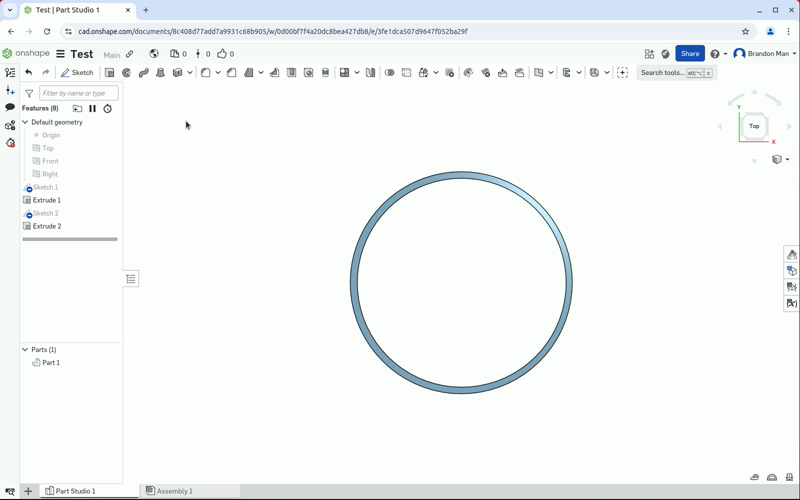
key(shift+h)
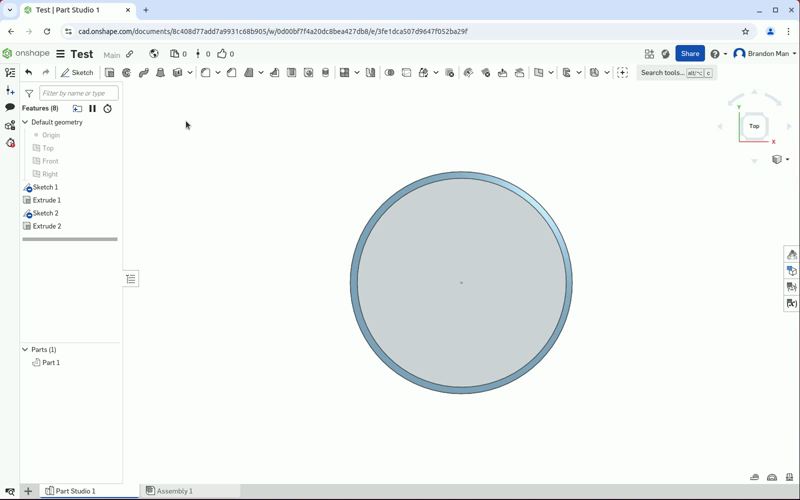
key(shift+7)
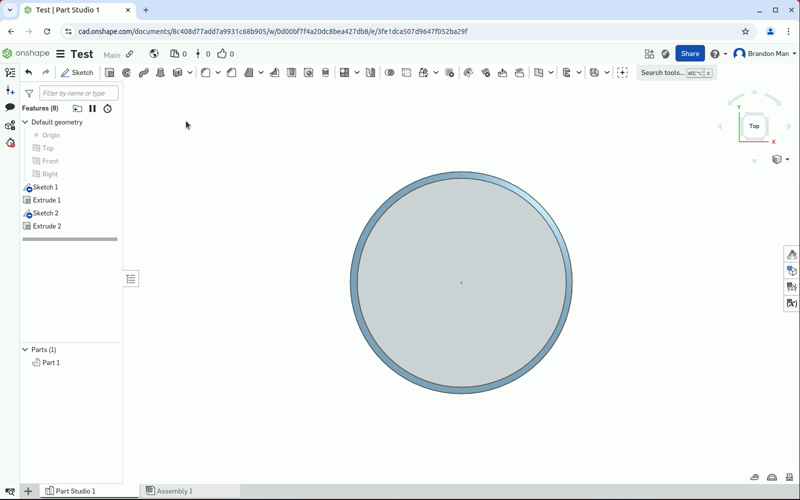
key(up, 3)
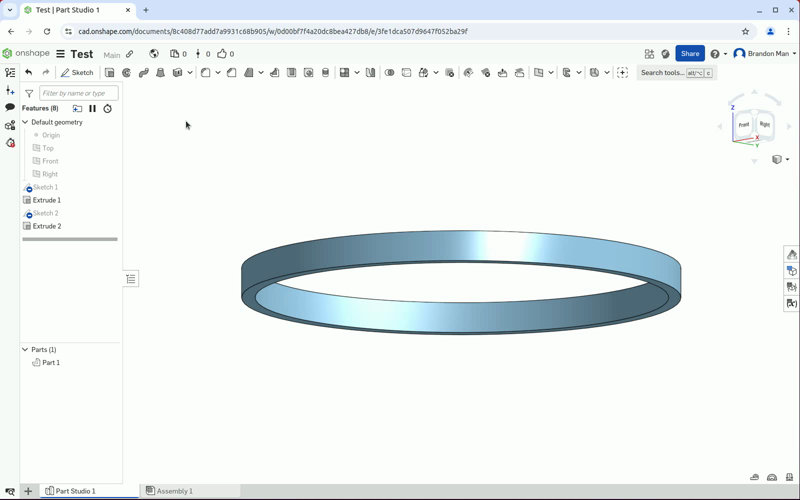
key(left, 3)
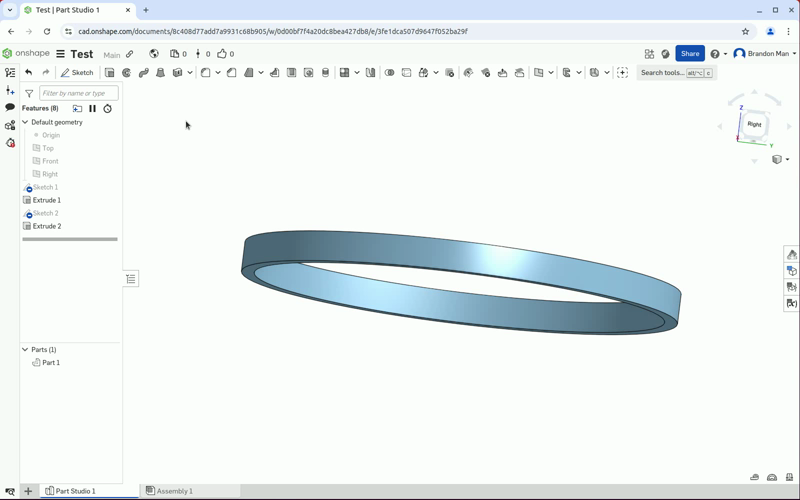
key(right, 3)
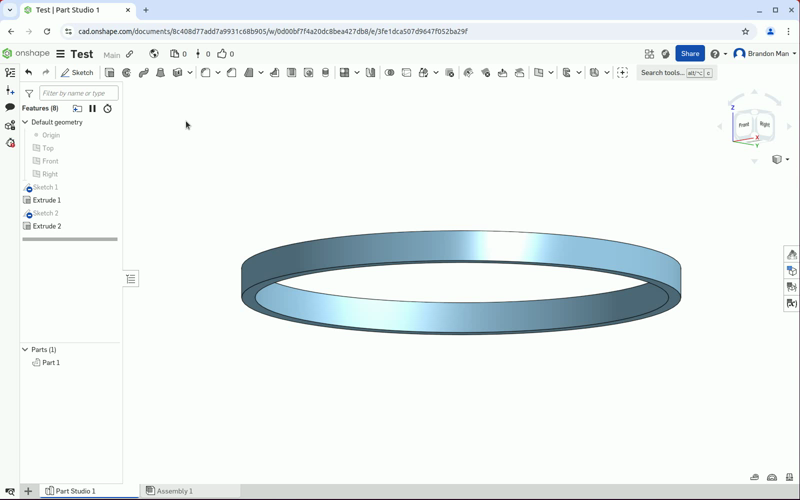
key(down, 3)
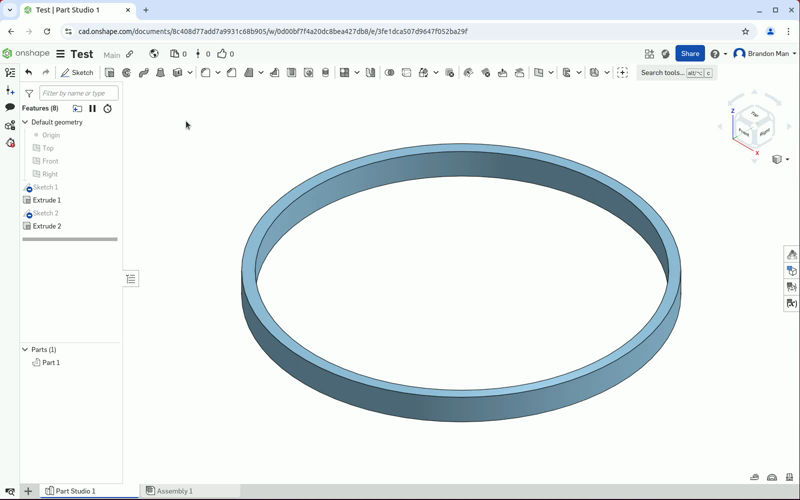
mouse_move(73, 189)
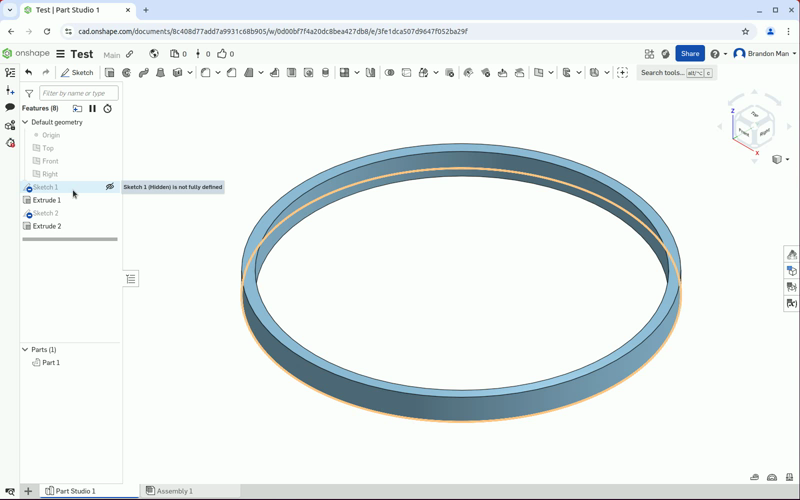
click(73, 189)